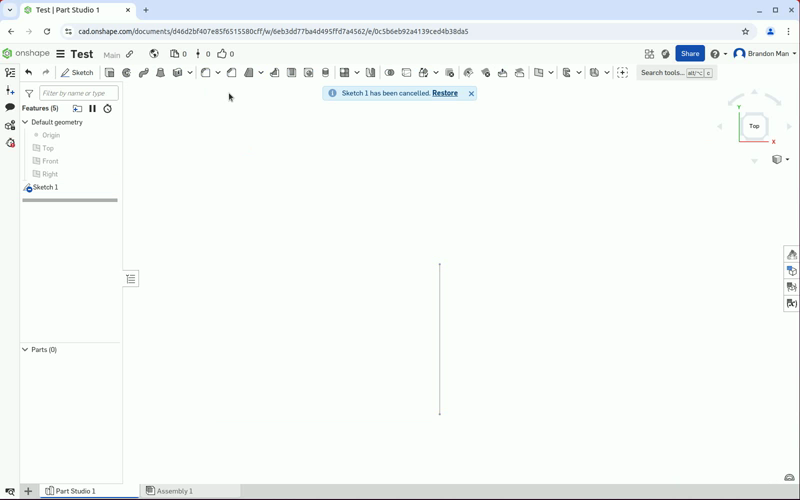
key(shift+h)
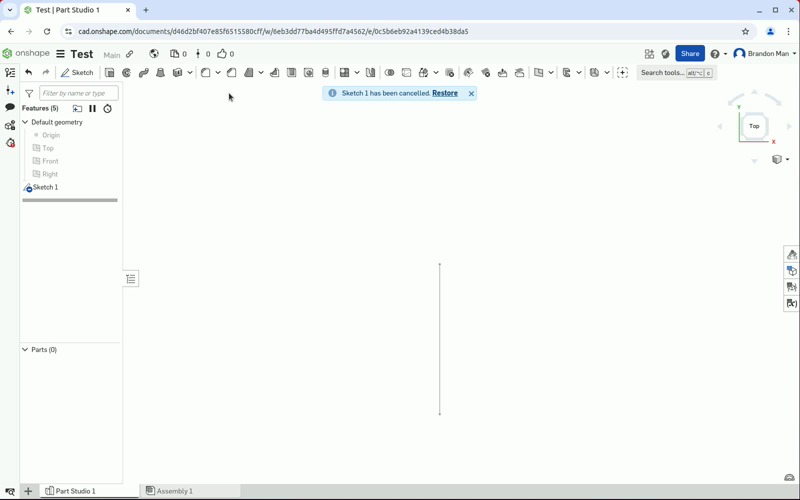
key(shift+s)
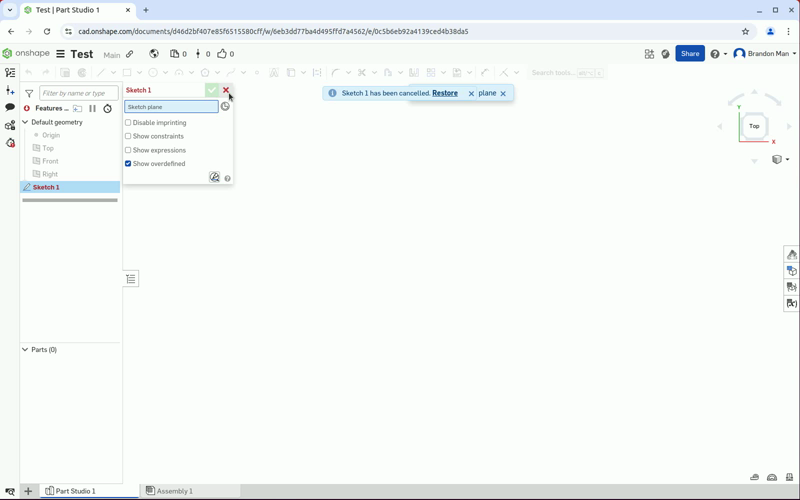
mouse_move(73, 150)
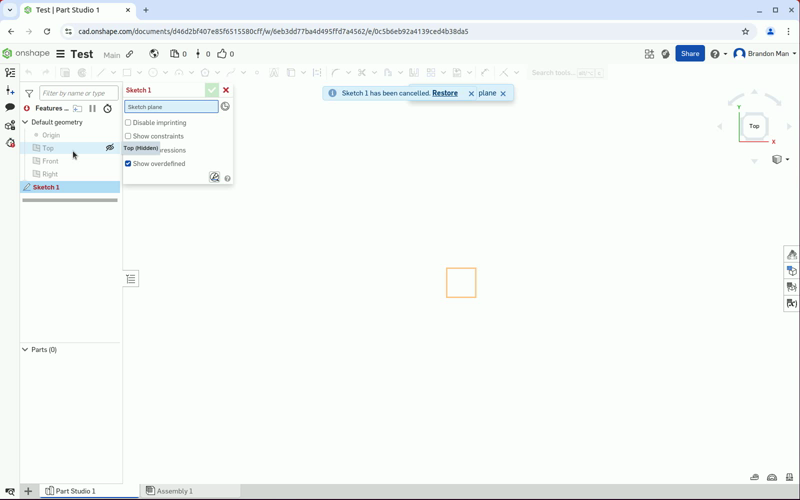
click(73, 150)
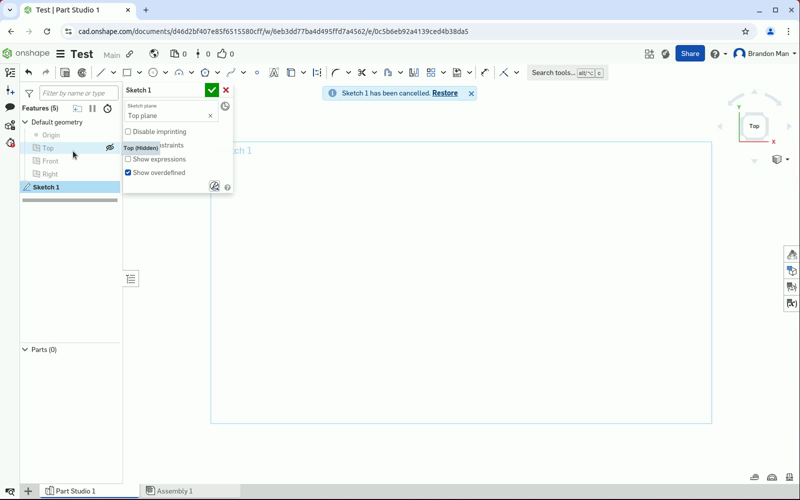
mouse_move(73, 352)
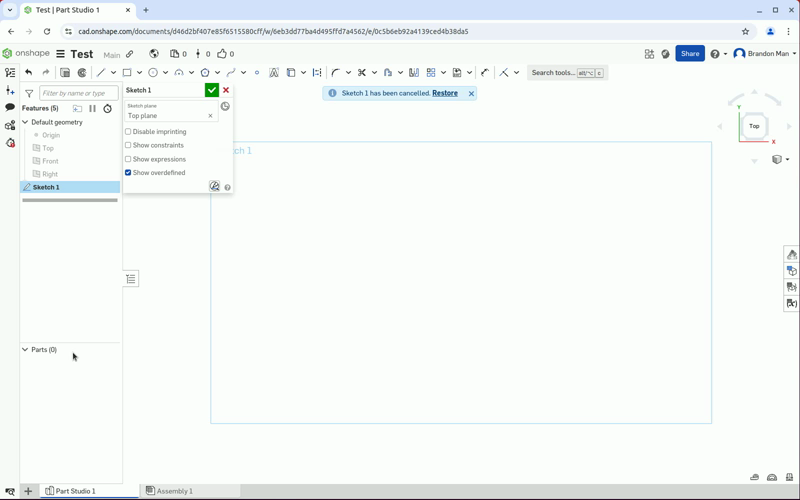
key(y)
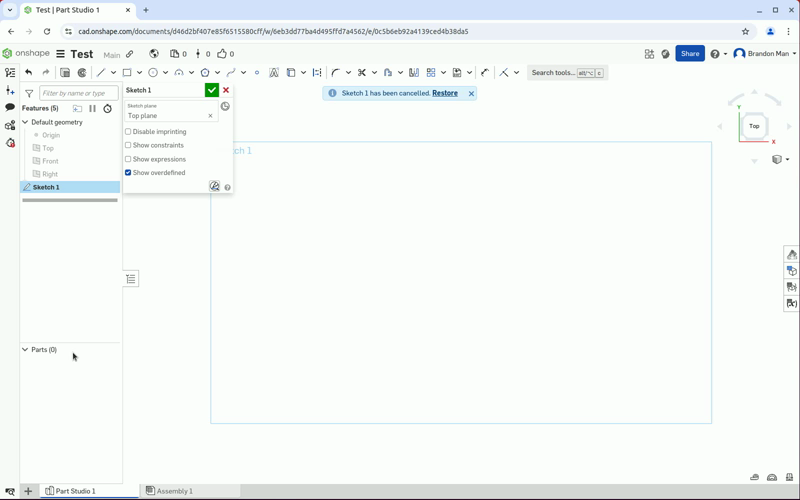
key(c)
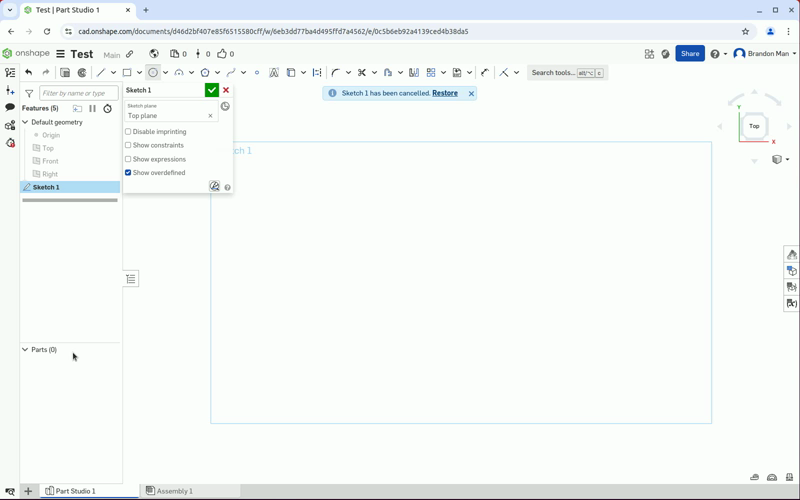
key_down(shift)
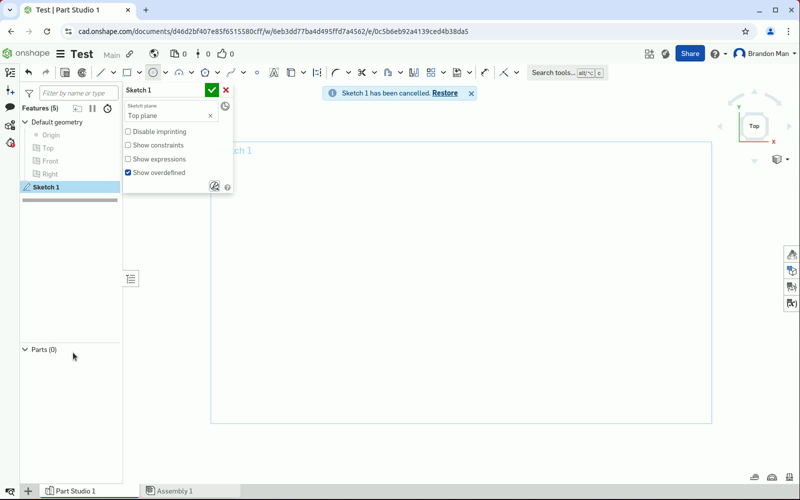
mouse_move(461, 282)
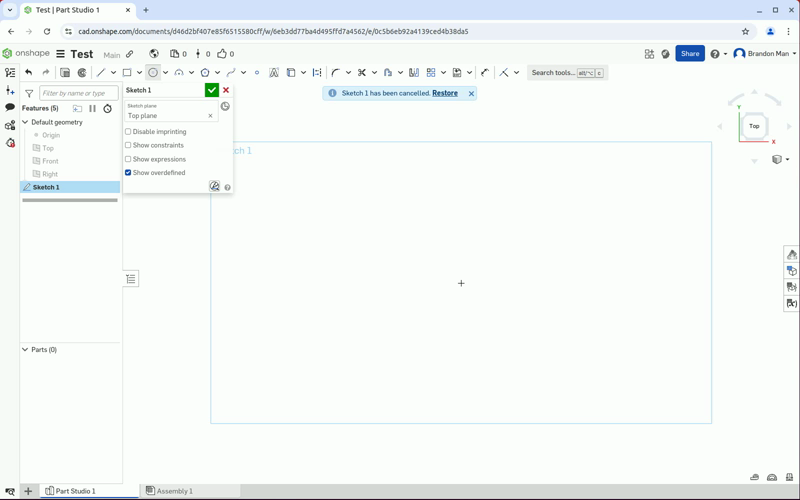
click(461, 282)
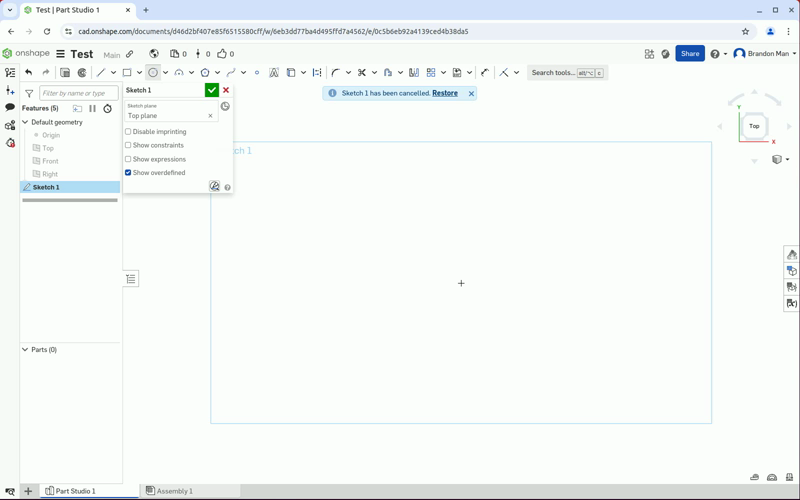
key_up(shift)
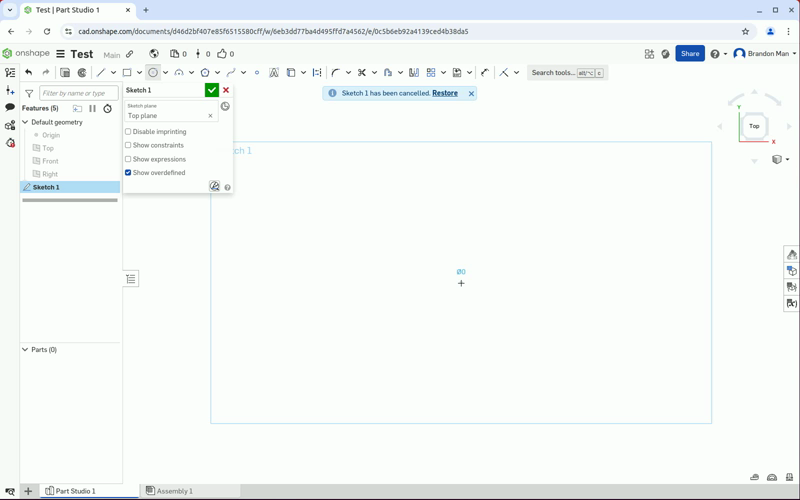
mouse_move(574, 282)
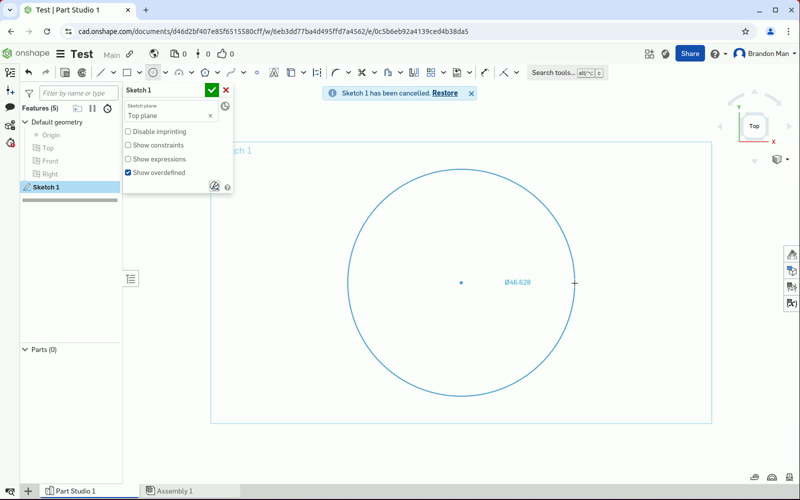
click(574, 282)
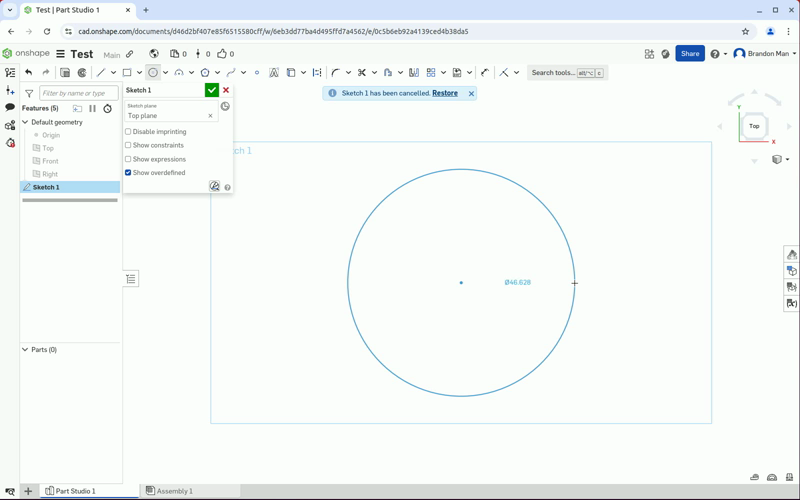
key(esc)
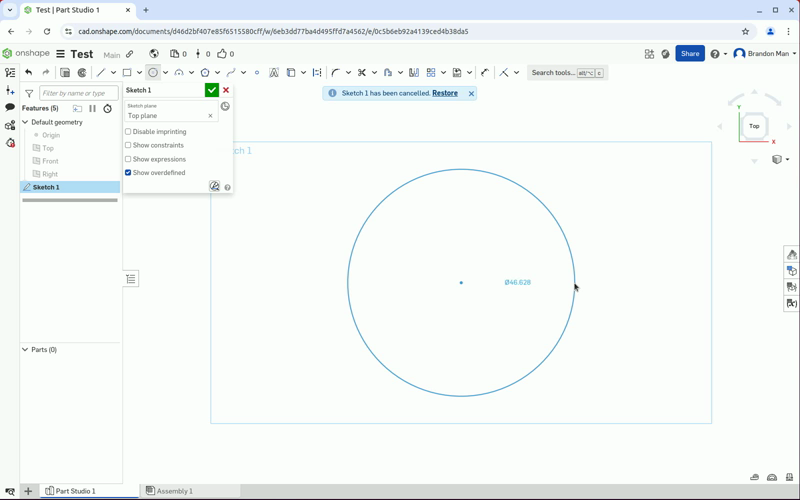
key(c)
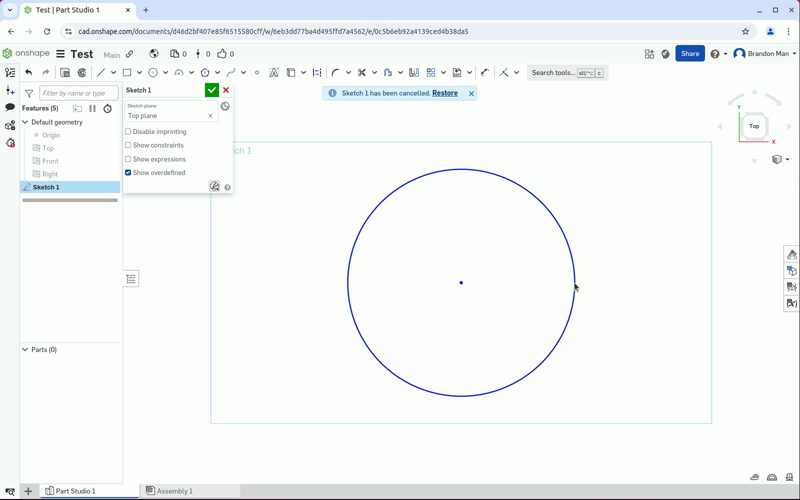
key_down(shift)
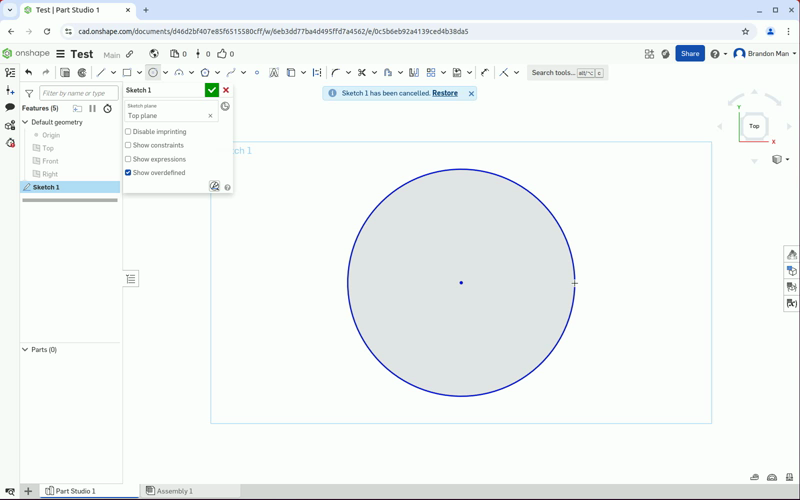
mouse_move(461, 282)
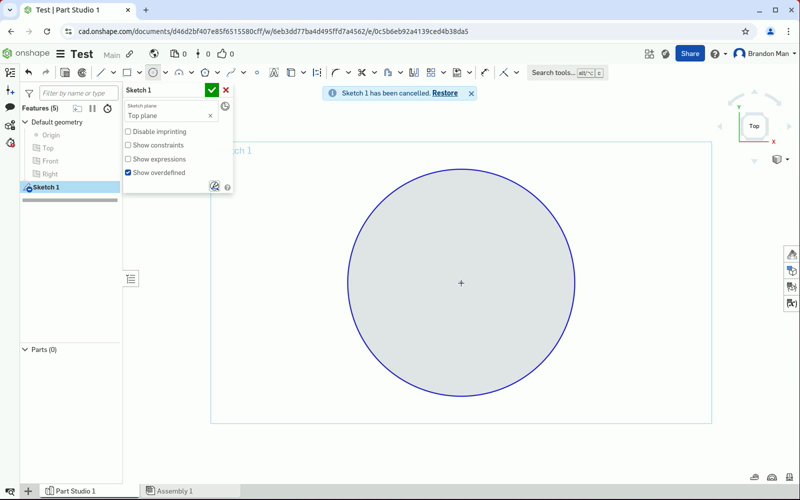
click(461, 282)
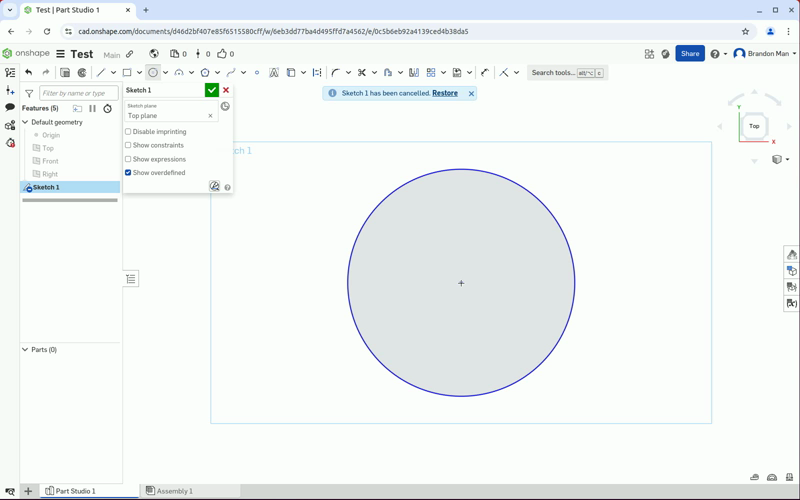
key_up(shift)
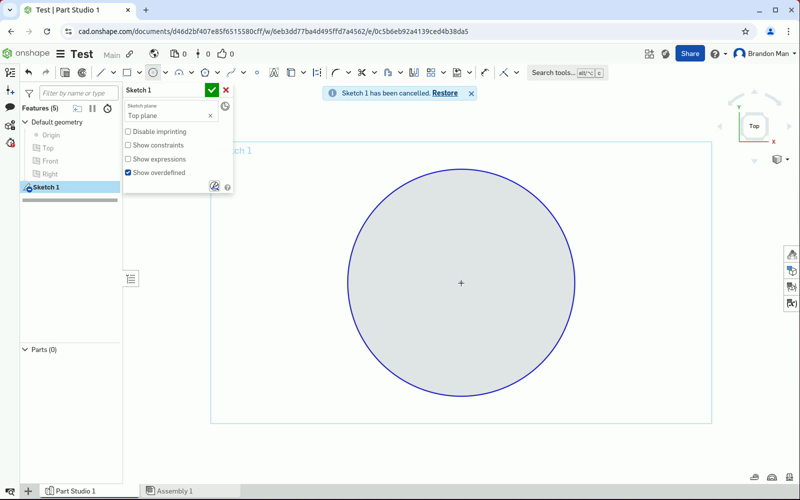
mouse_move(541, 282)
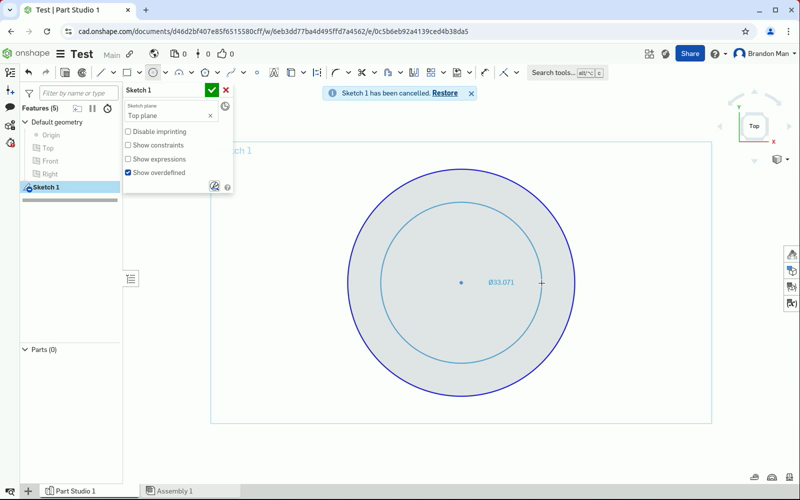
click(541, 282)
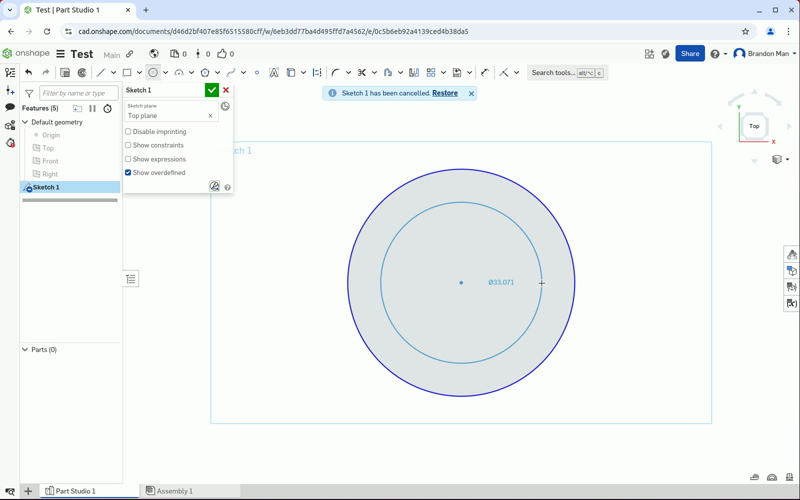
key(esc)
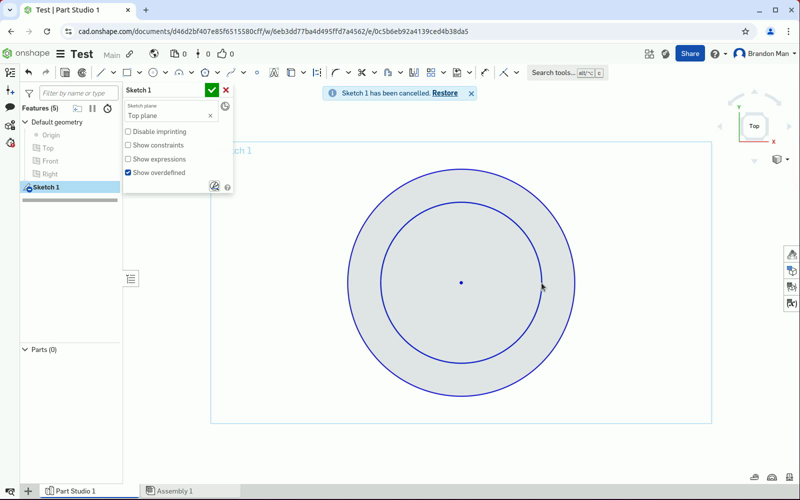
mouse_move(498, 195)
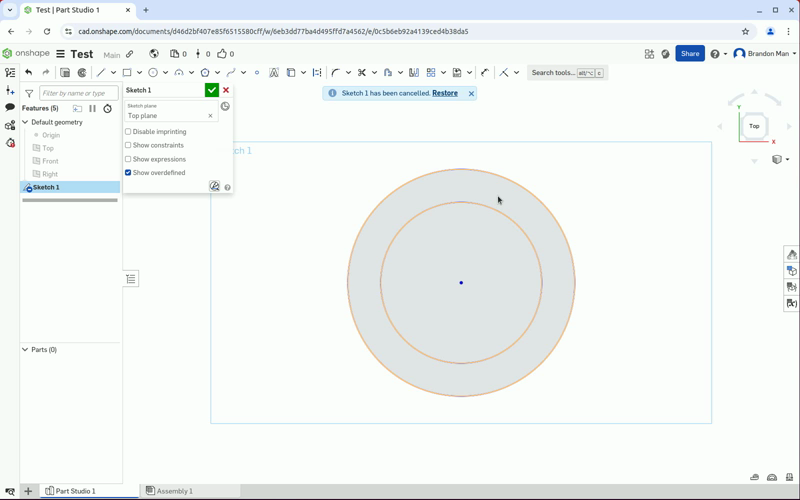
click(498, 195)
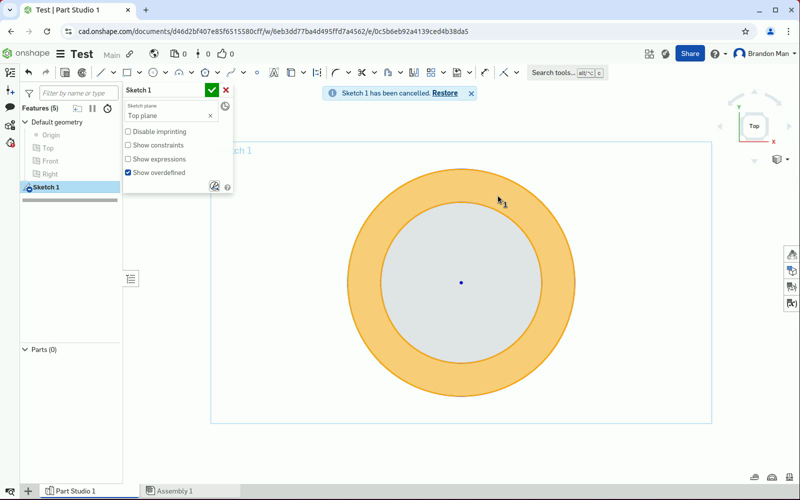
mouse_move(73, 352)
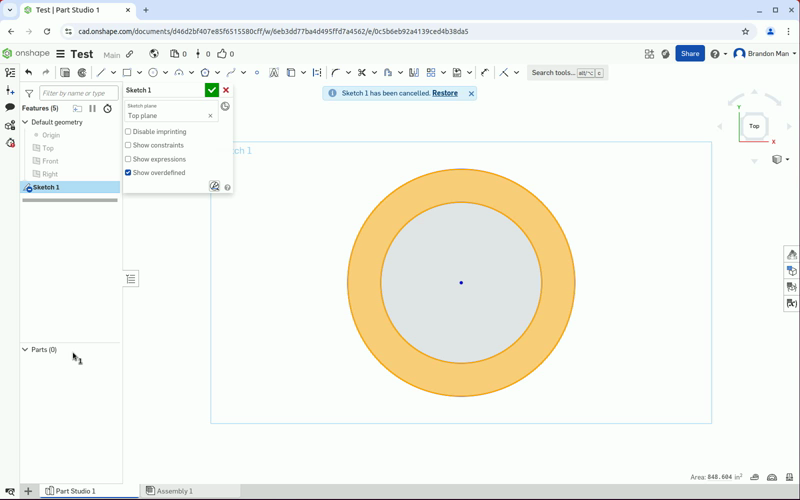
key(shift+y)
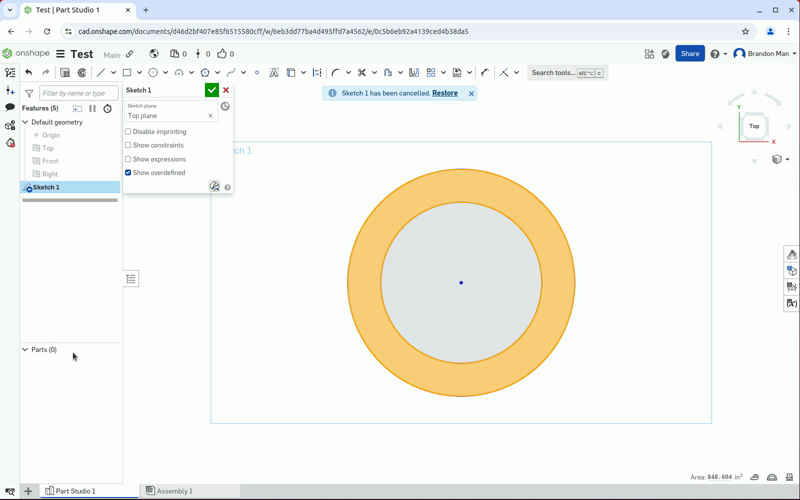
key(shift+e)
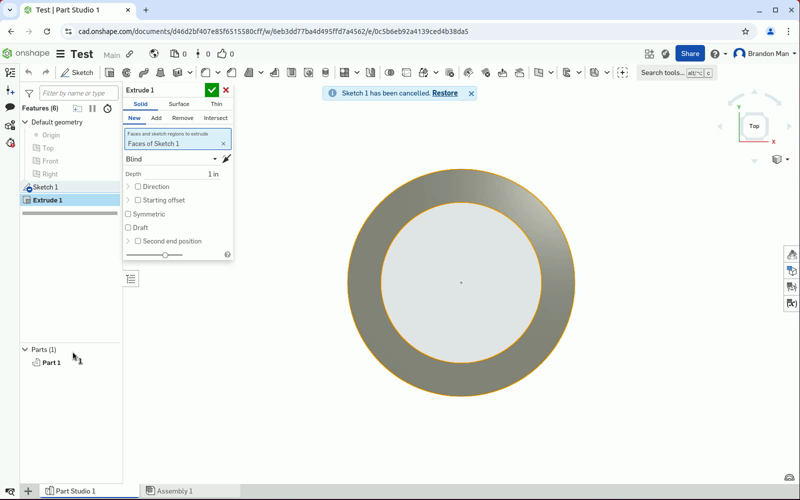
mouse_move(143, 106)
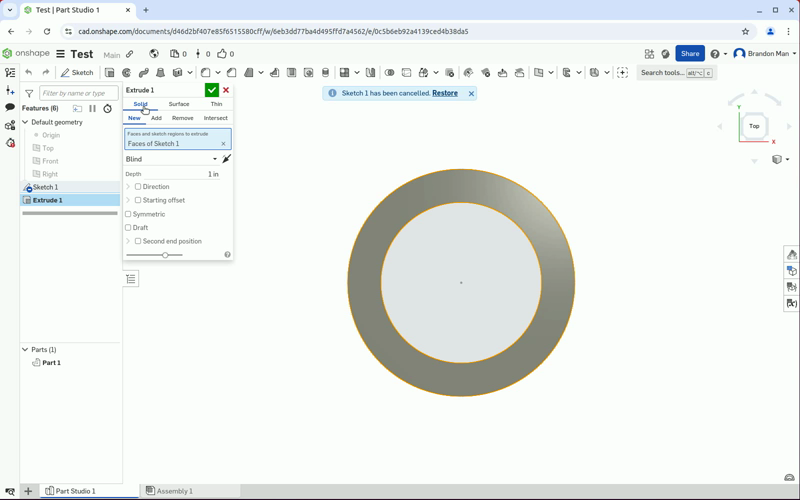
click(143, 106)
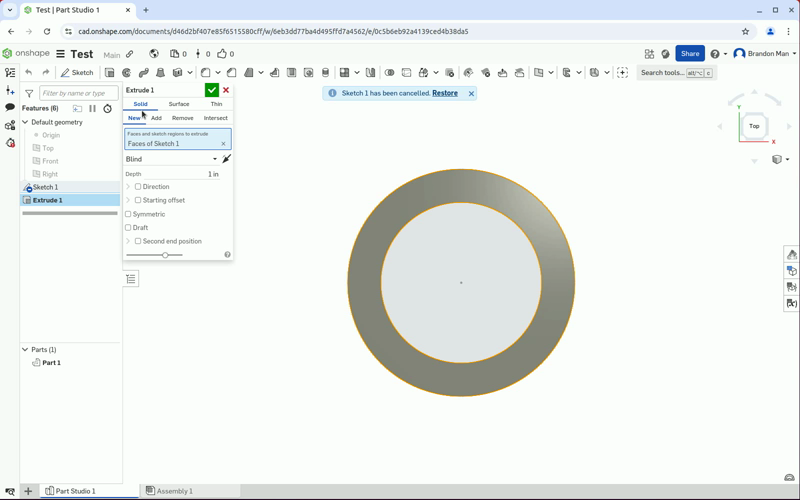
mouse_move(137, 120)
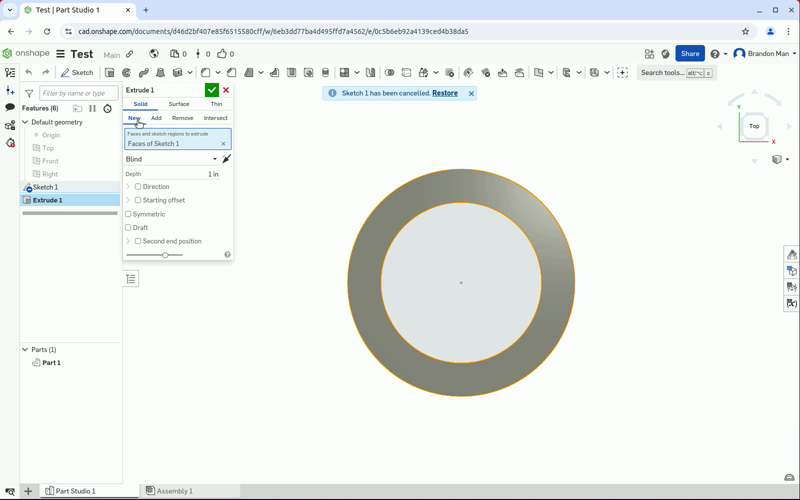
click(137, 120)
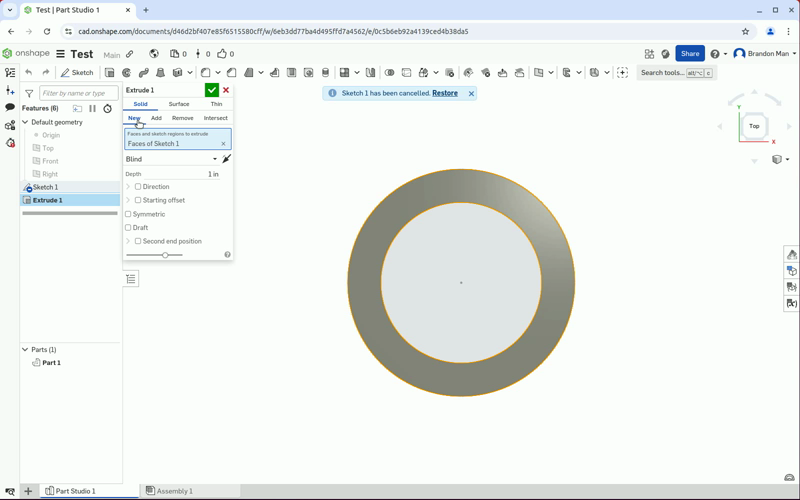
key(tab, 4)
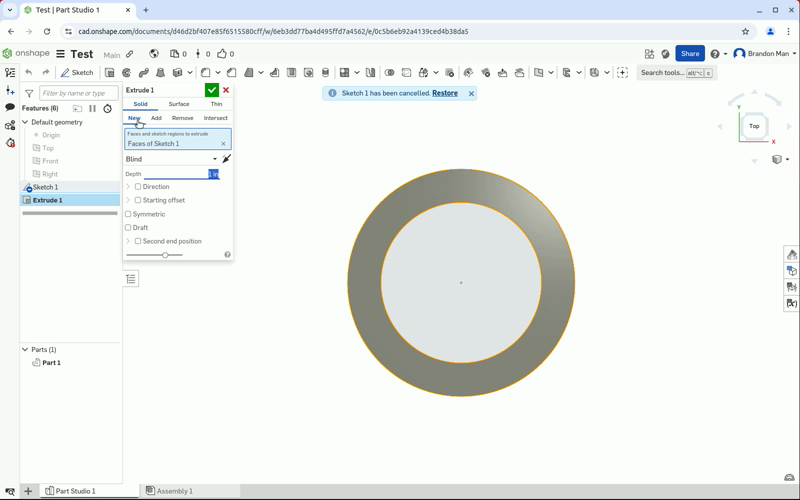
text(8.184)
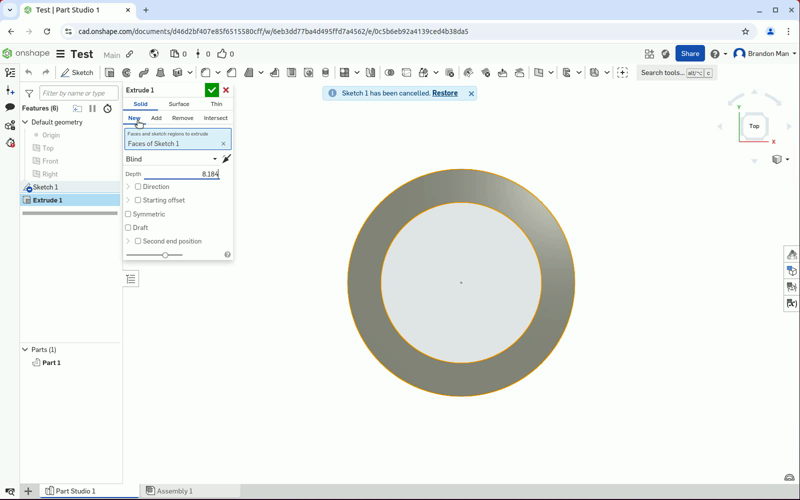
key(enter)
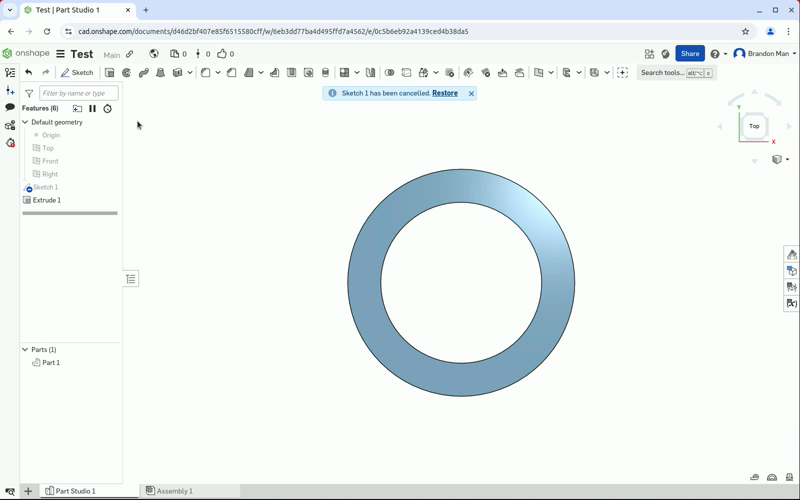
key(shift+h)
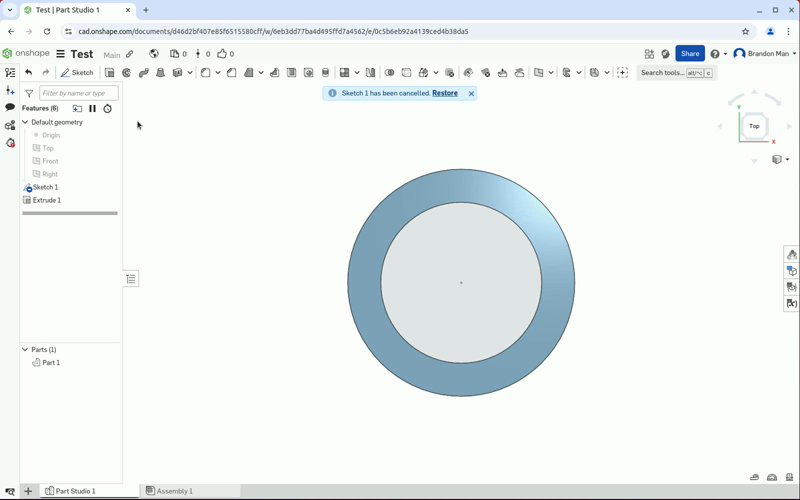
key(shift+h)
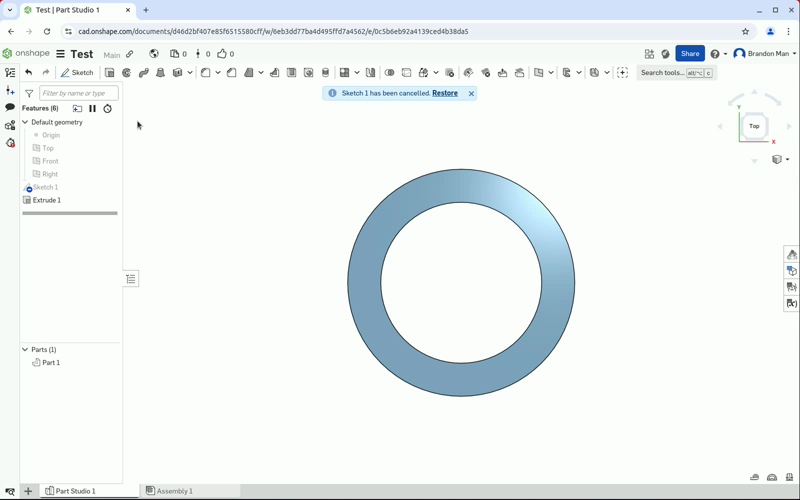
mouse_move(73, 189)
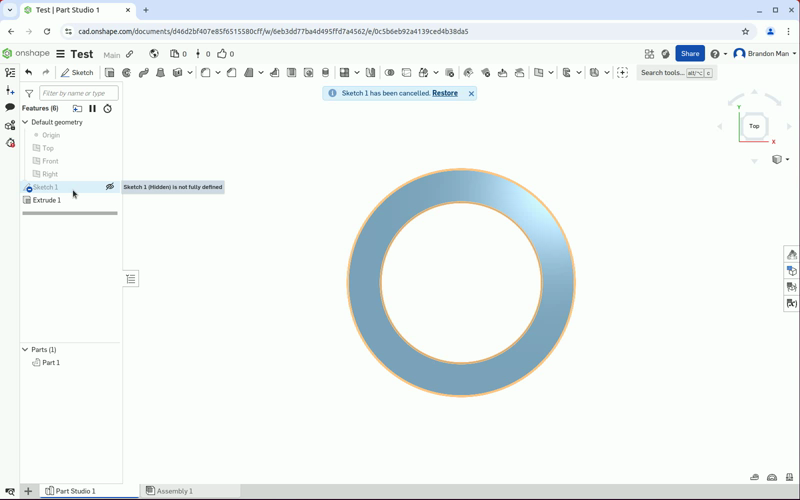
click(73, 189)
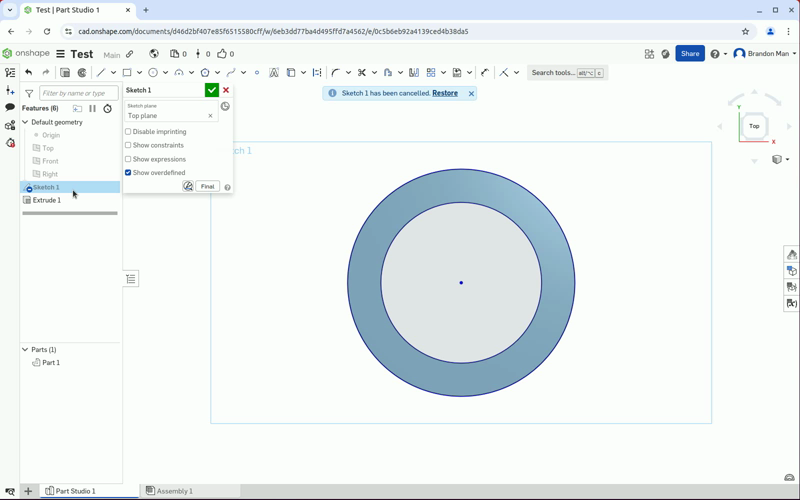
mouse_move(229, 92)
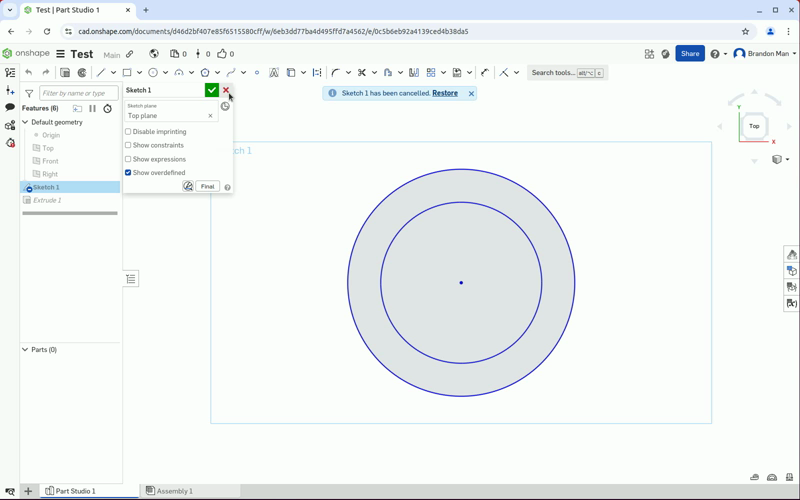
click(229, 92)
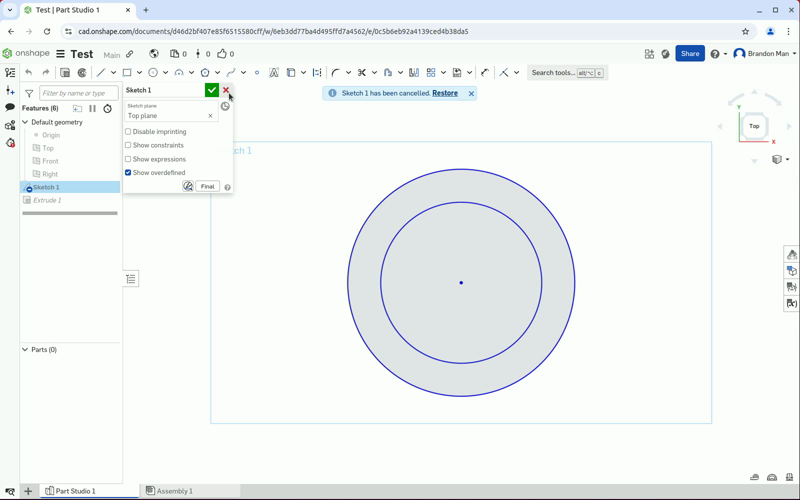
key(shift+s)
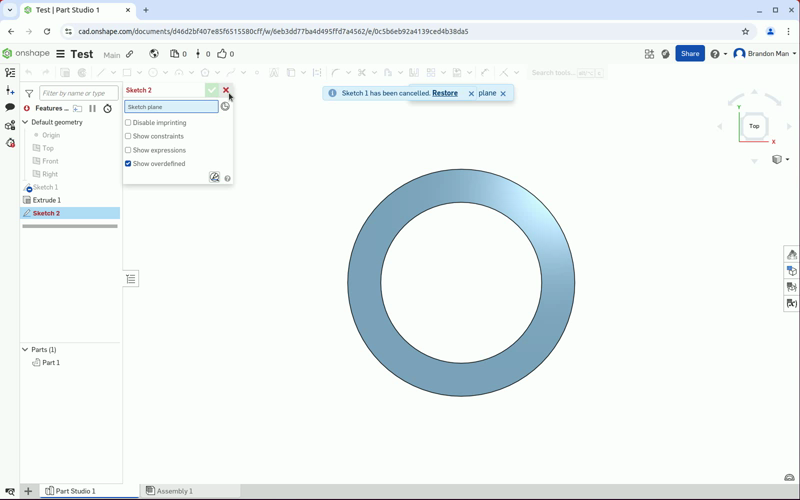
mouse_move(73, 150)
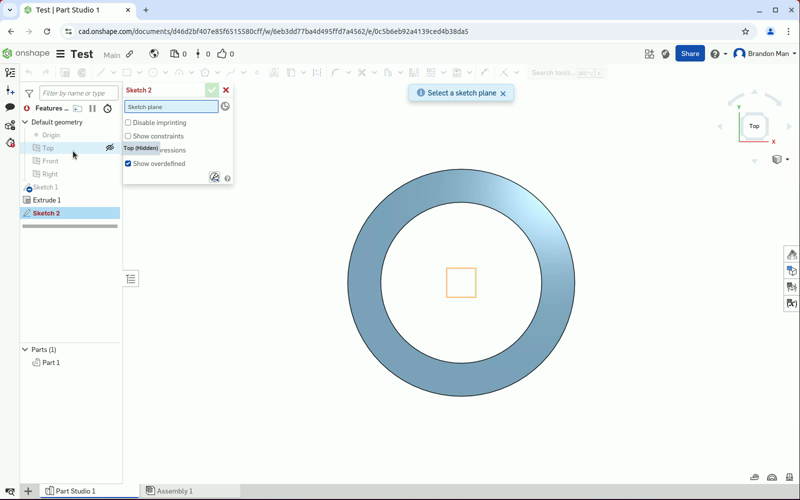
click(73, 150)
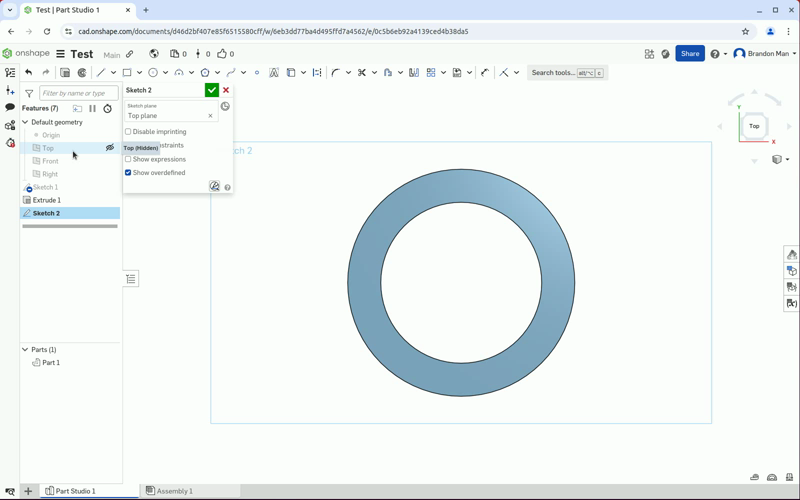
mouse_move(73, 352)
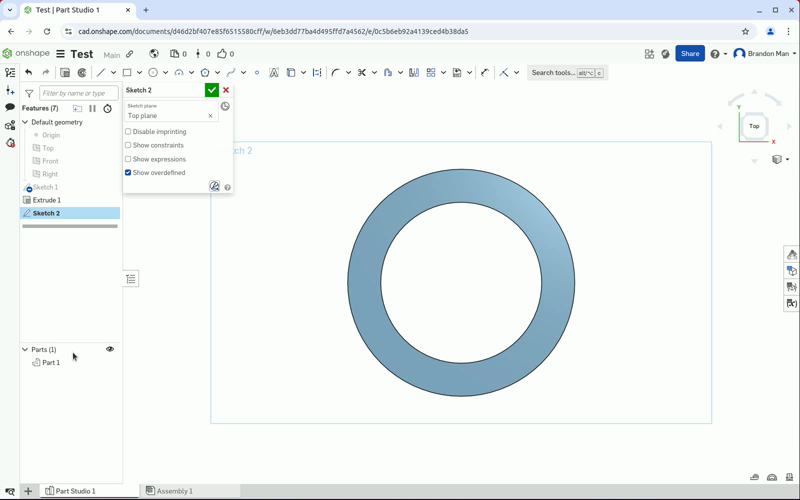
key(y)
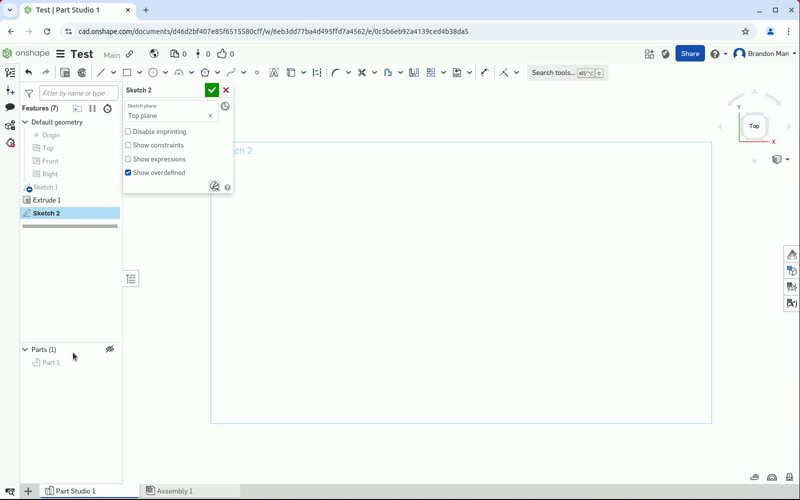
key(c)
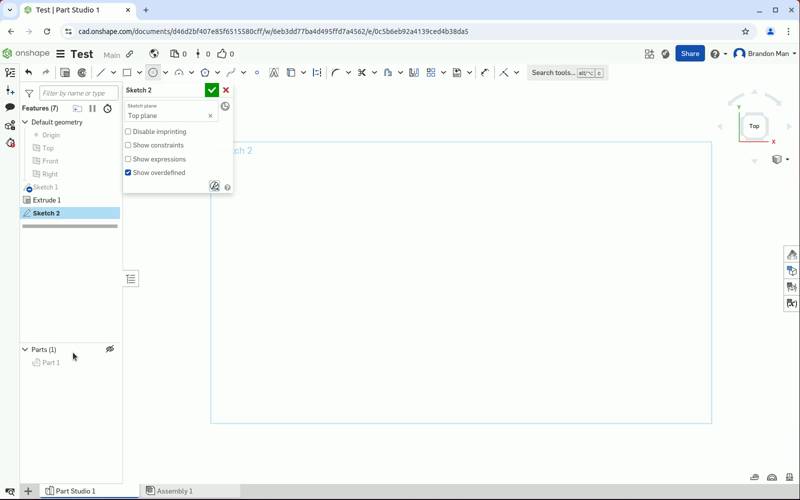
key_down(shift)
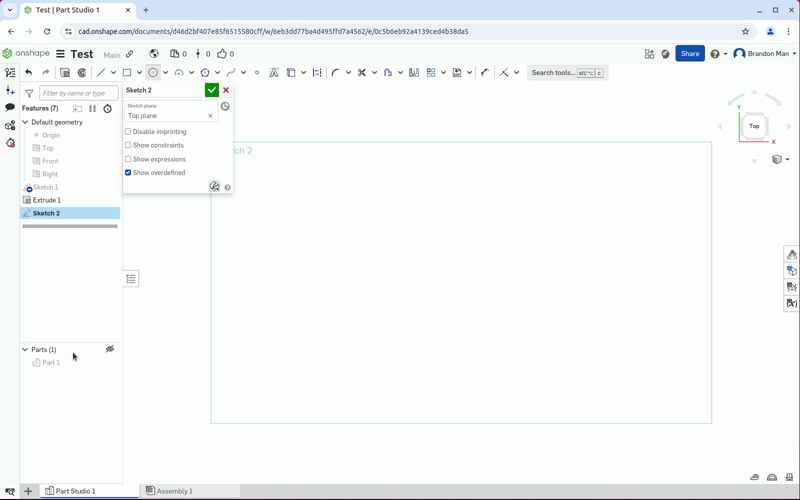
mouse_move(460, 282)
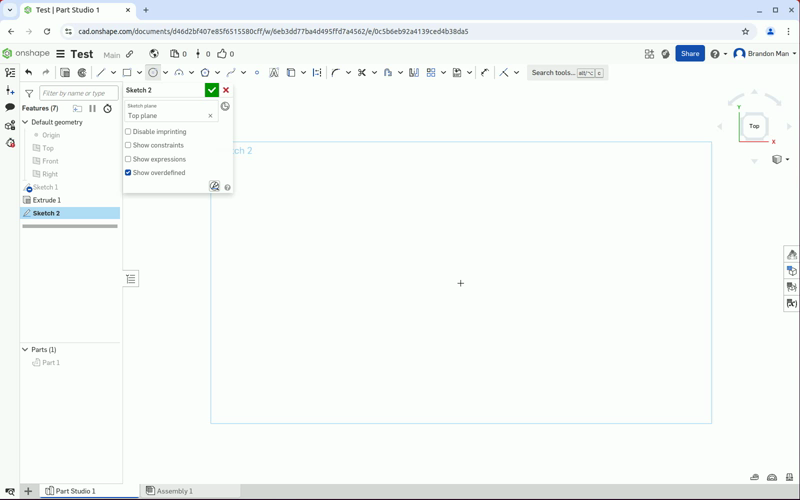
click(460, 282)
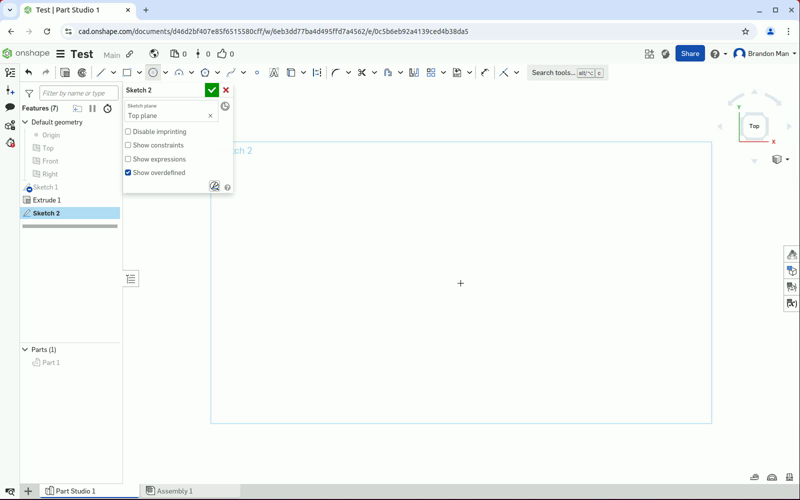
key_up(shift)
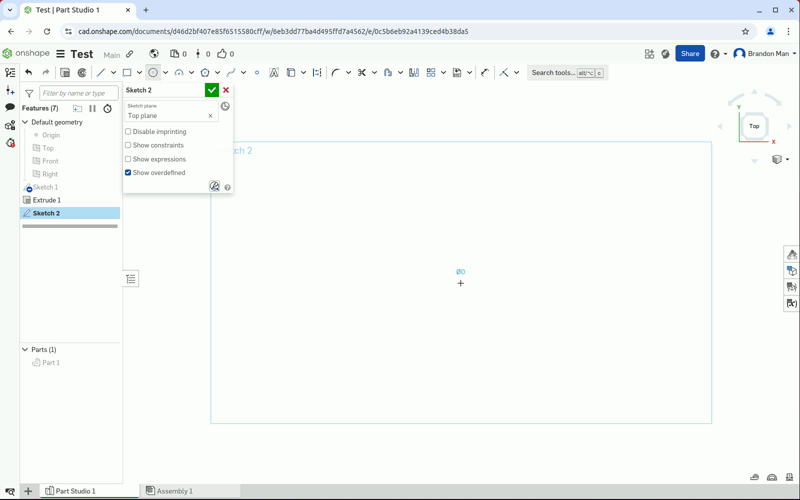
mouse_move(541, 282)
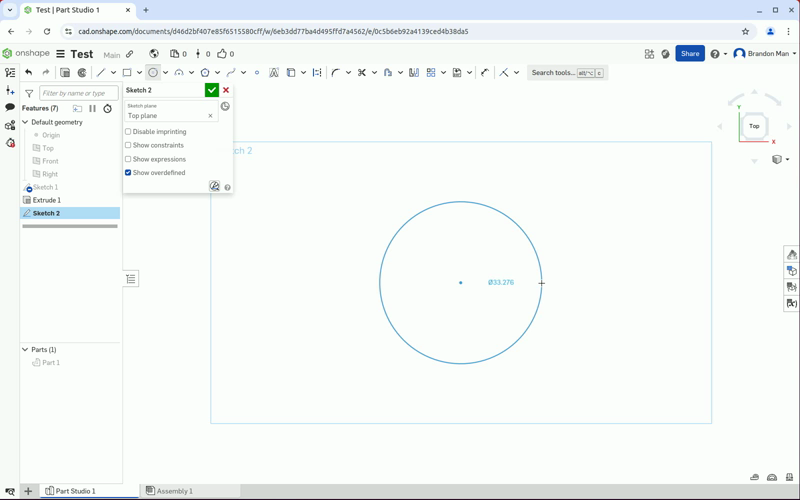
click(541, 282)
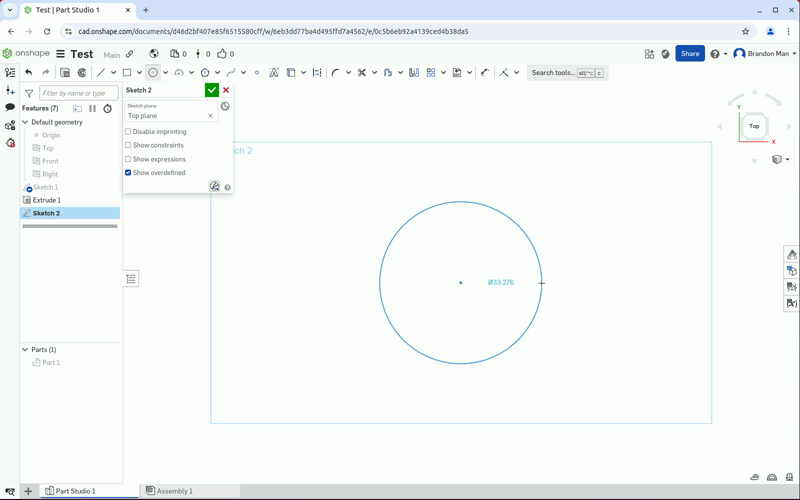
key(esc)
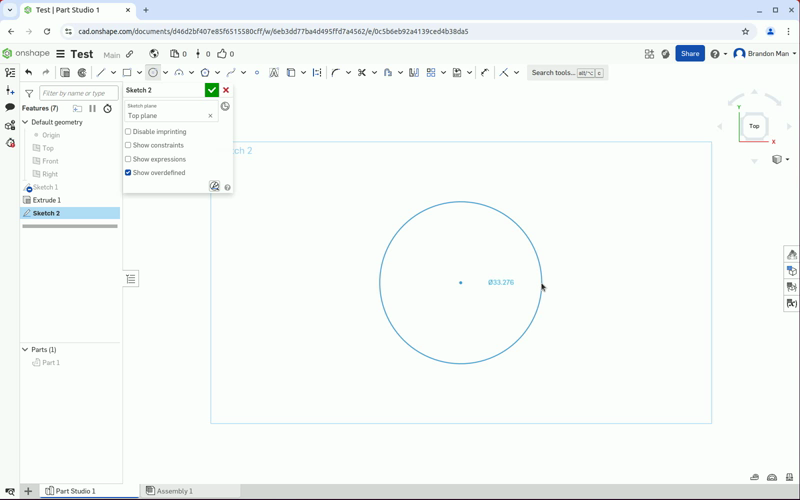
key(c)
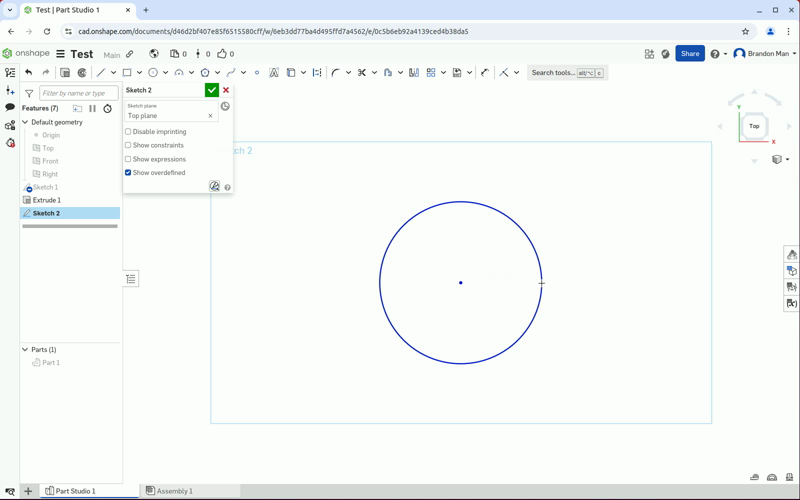
key_down(shift)
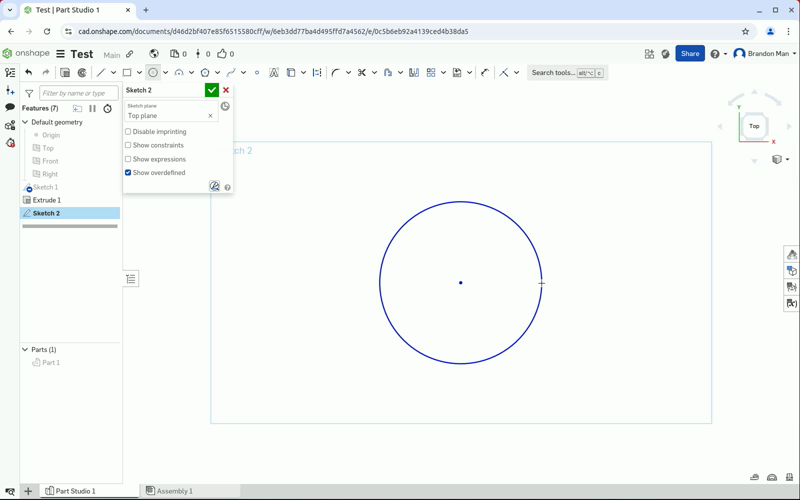
mouse_move(460, 282)
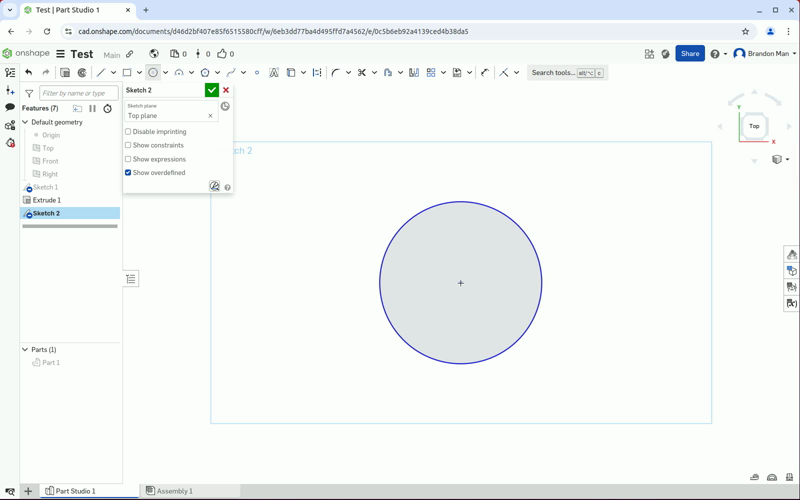
click(460, 282)
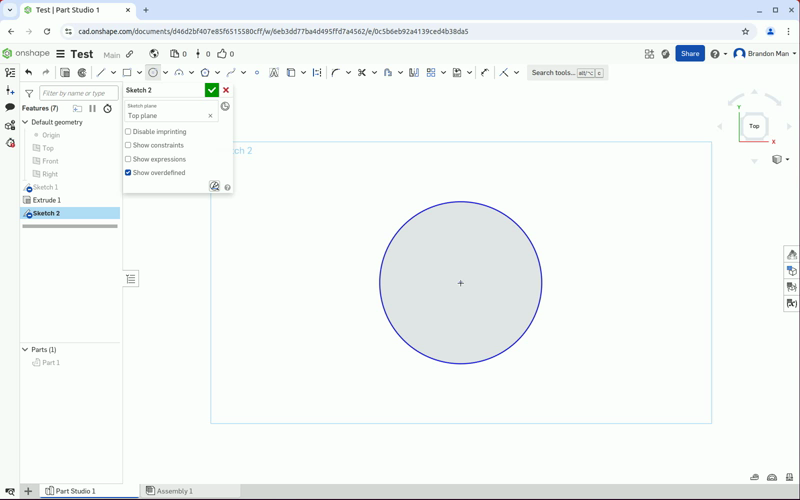
key_up(shift)
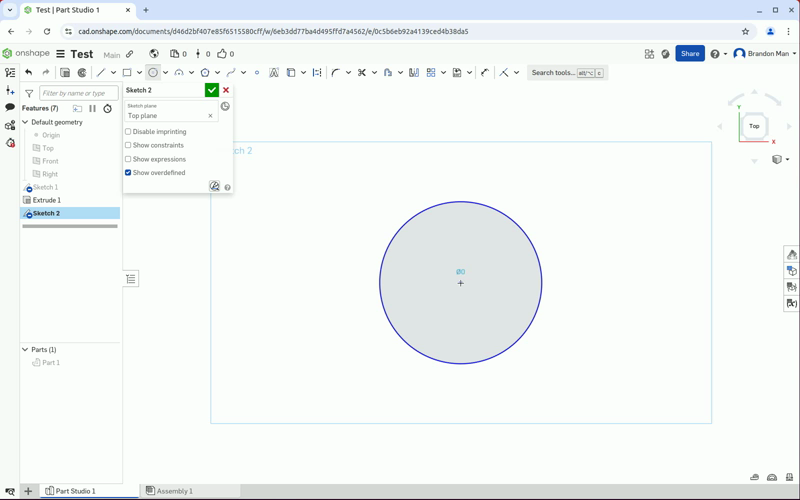
mouse_move(521, 282)
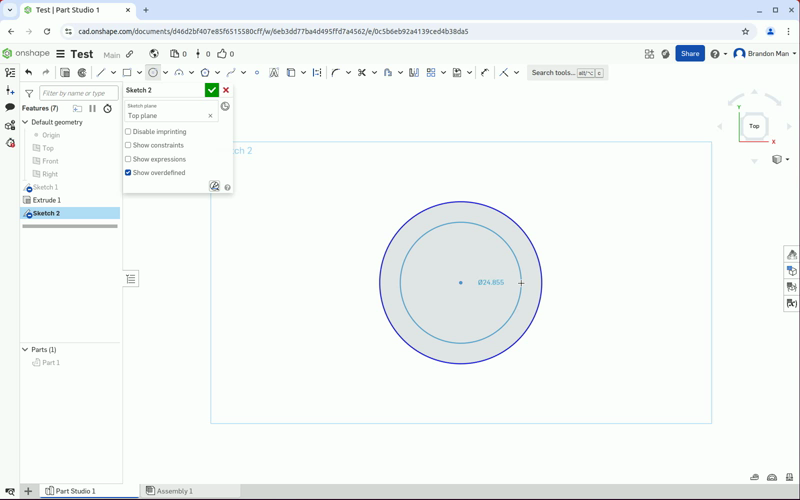
click(521, 282)
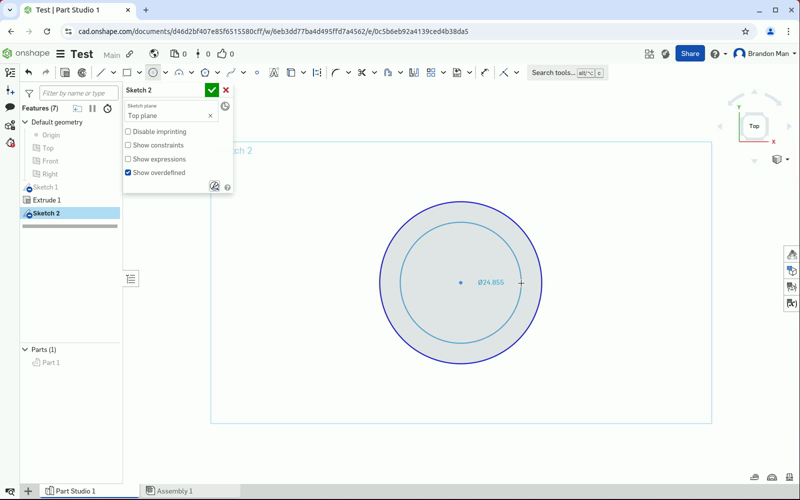
key(esc)
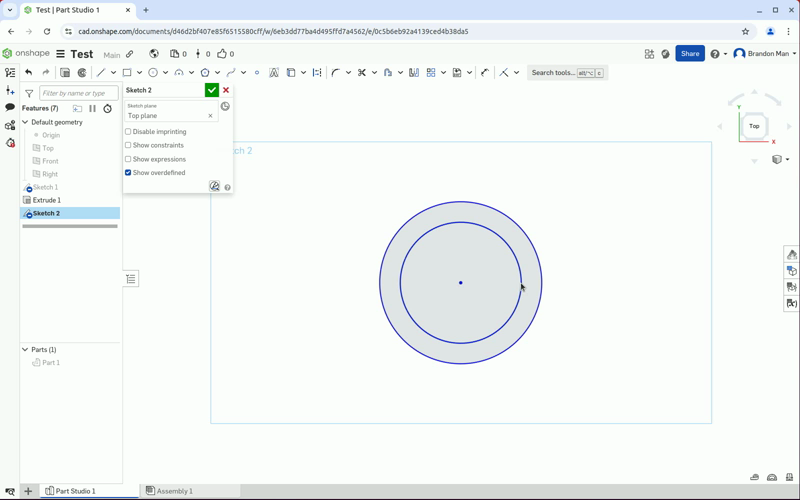
mouse_move(525, 246)
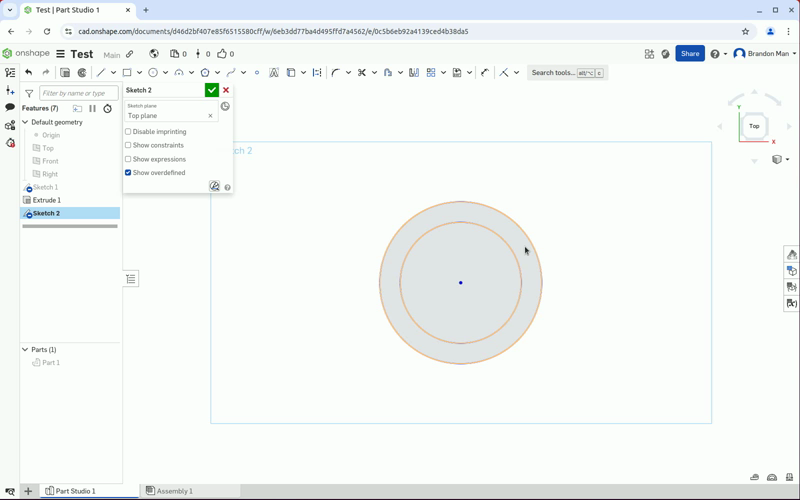
click(525, 246)
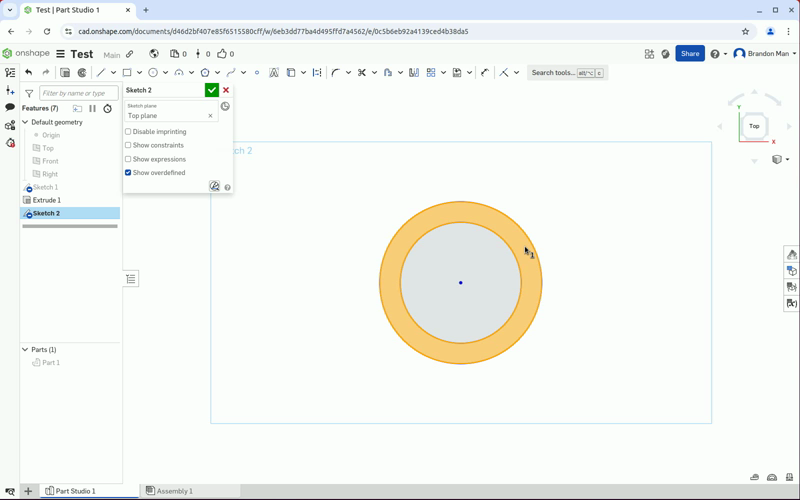
mouse_move(73, 352)
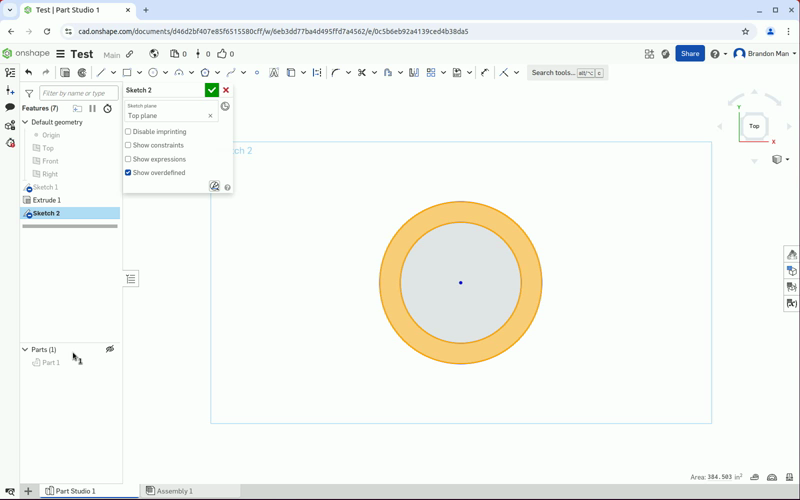
key(shift+y)
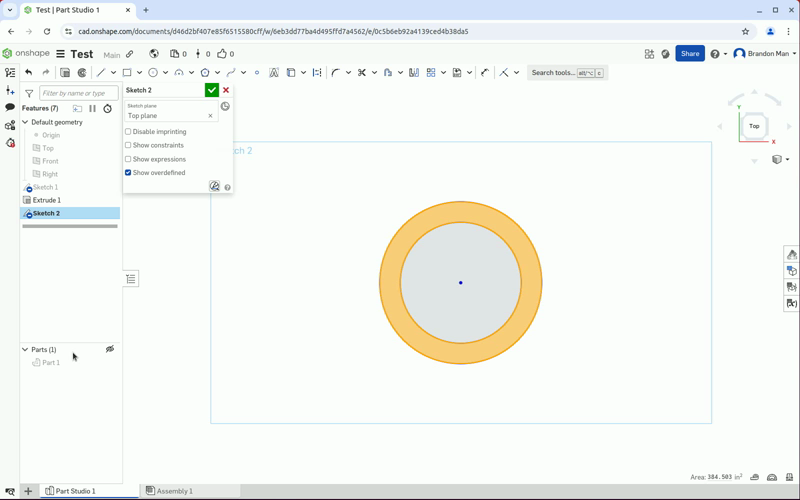
key(shift+e)
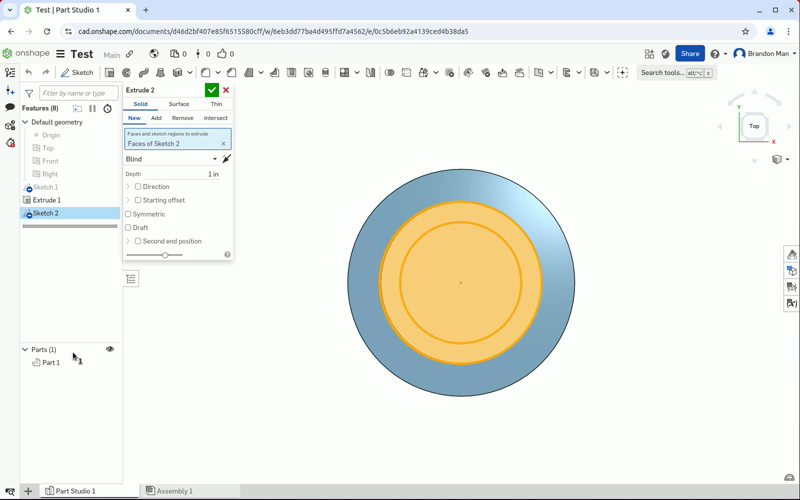
mouse_move(143, 106)
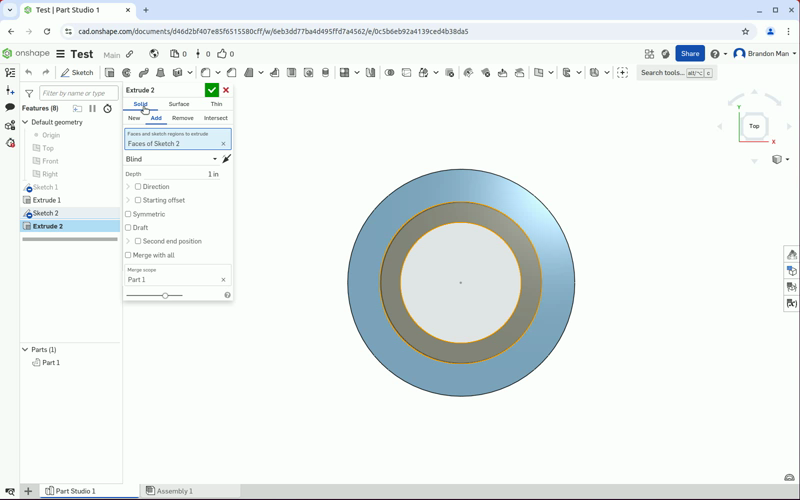
click(143, 106)
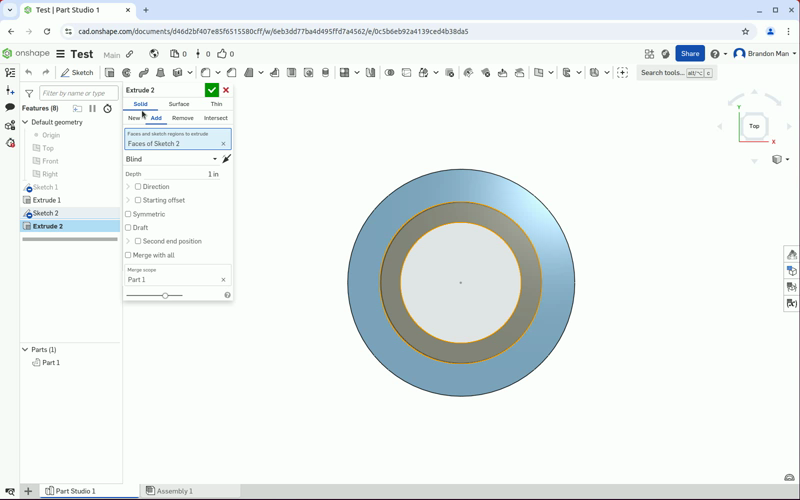
mouse_move(137, 120)
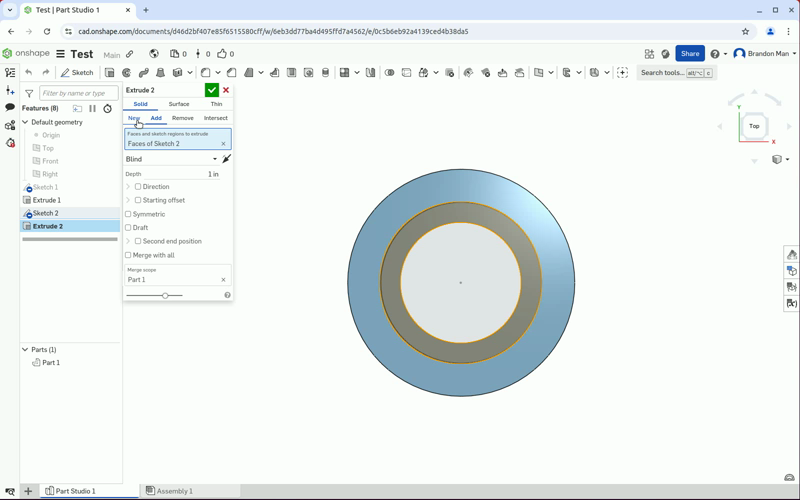
click(137, 120)
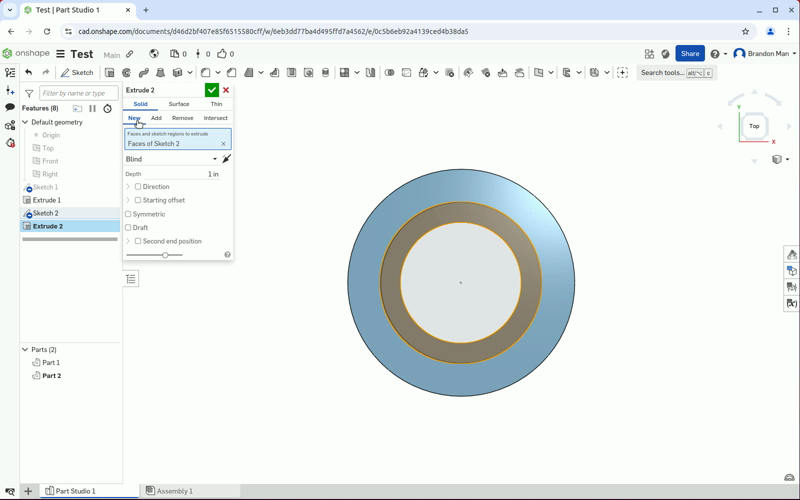
key(tab, 4)
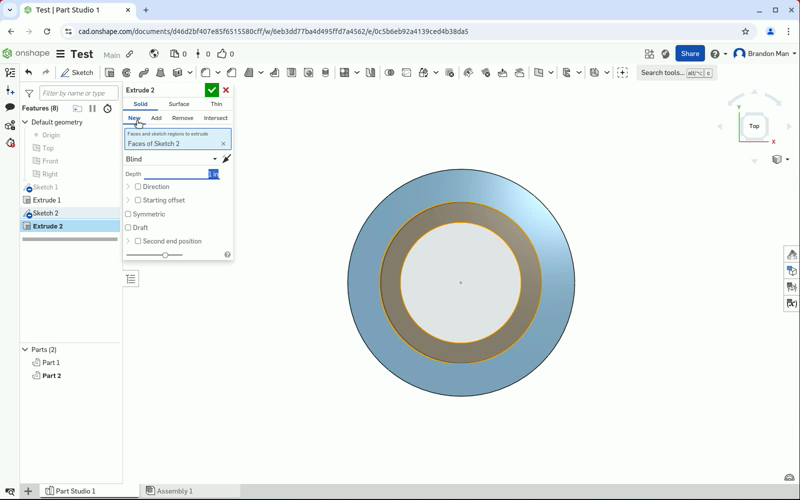
text(16.609)
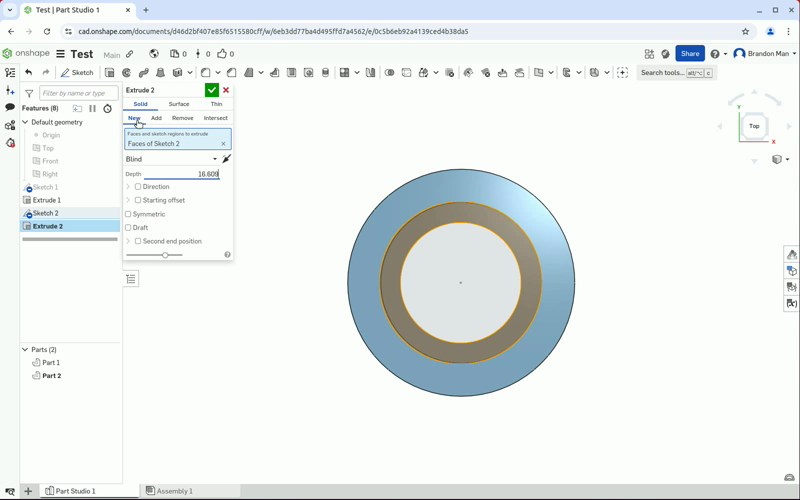
key(enter)
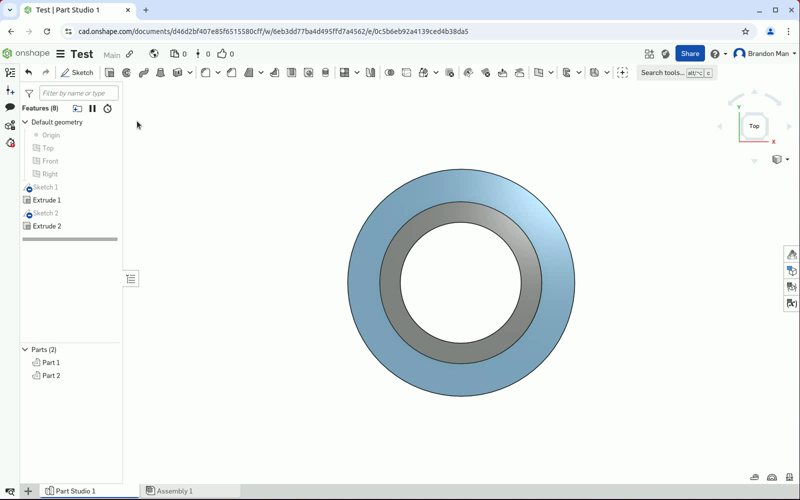
key(shift+h)
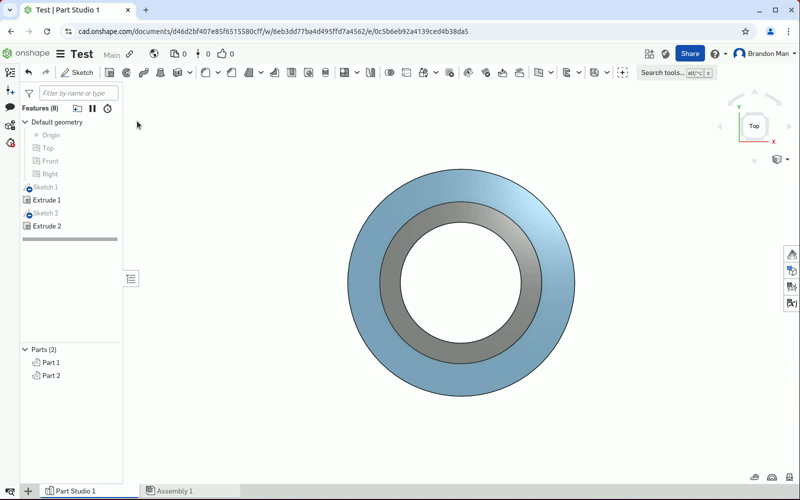
key(shift+h)
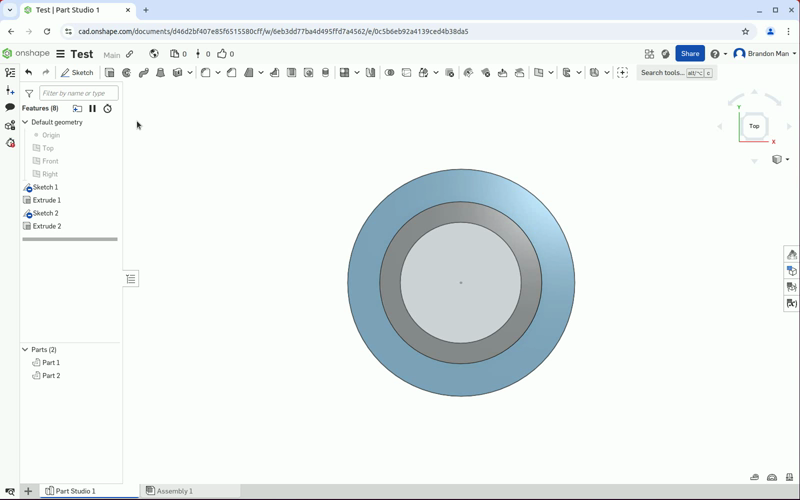
key(shift+7)
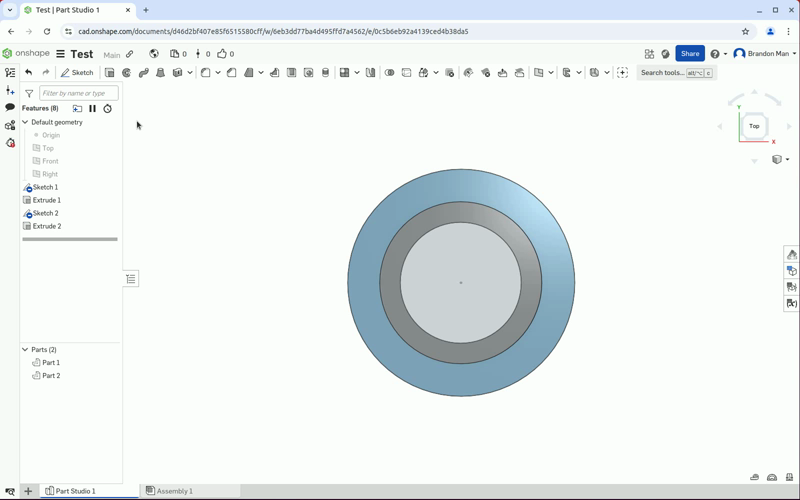
key(up, 3)
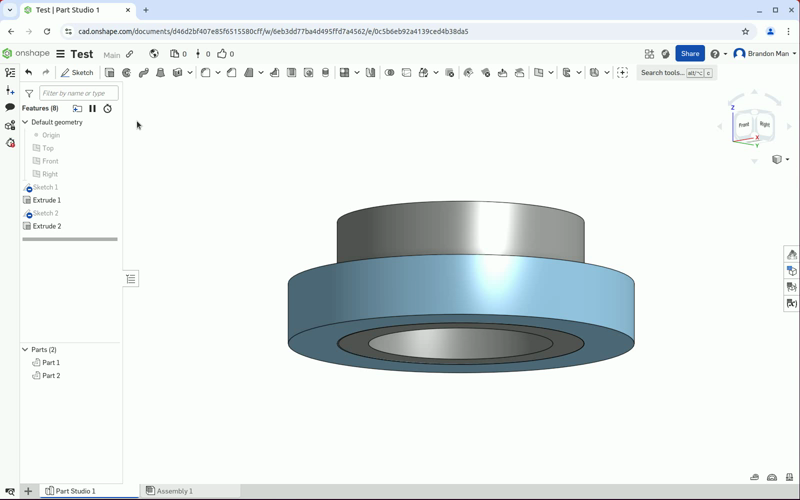
key(left, 3)
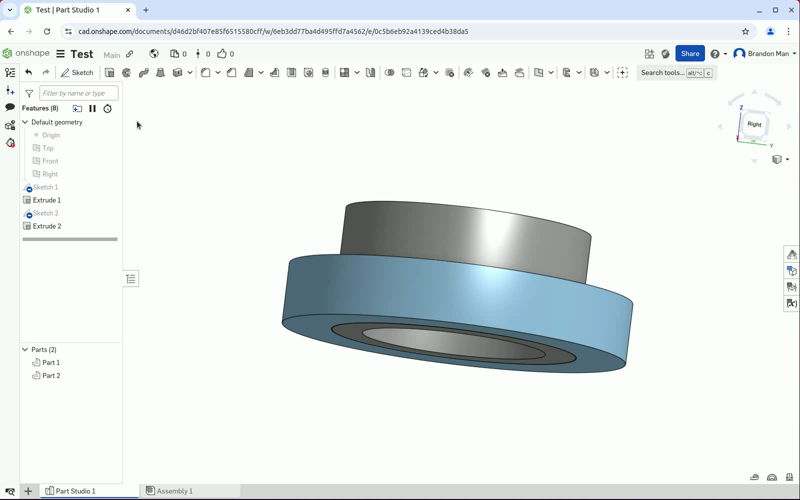
key(right, 3)
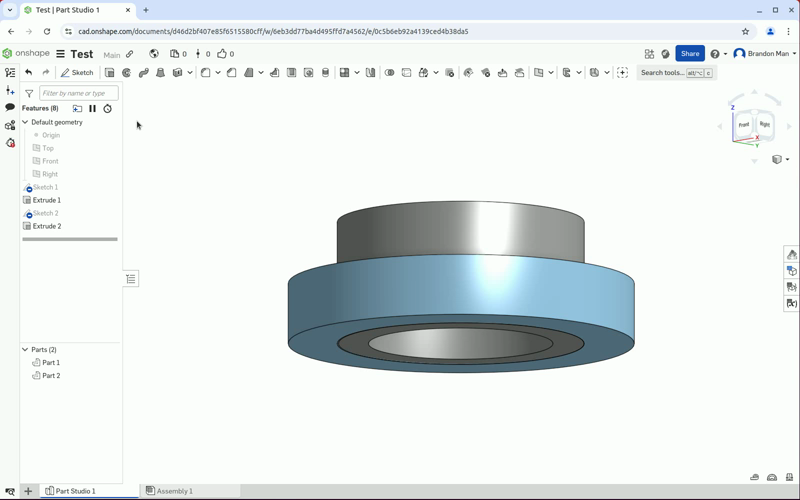
key(down, 3)
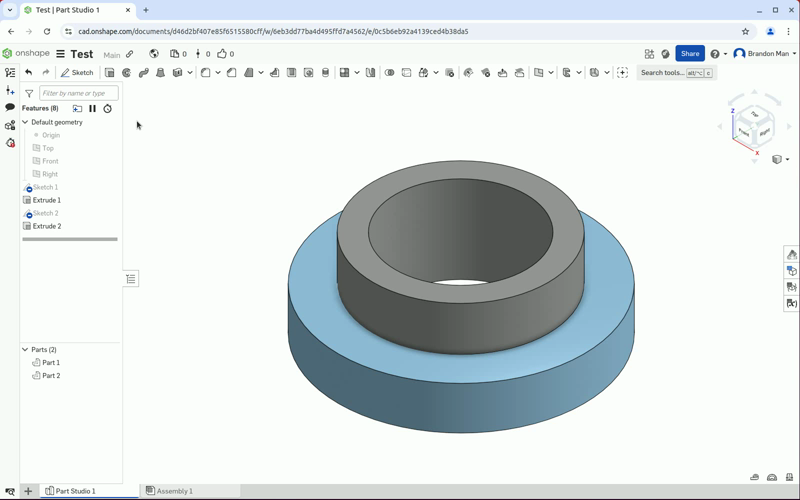
mouse_move(73, 189)
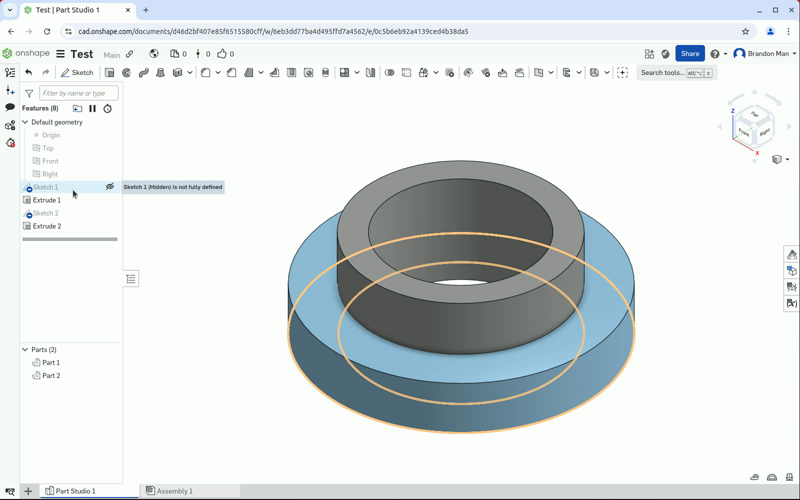
click(73, 189)